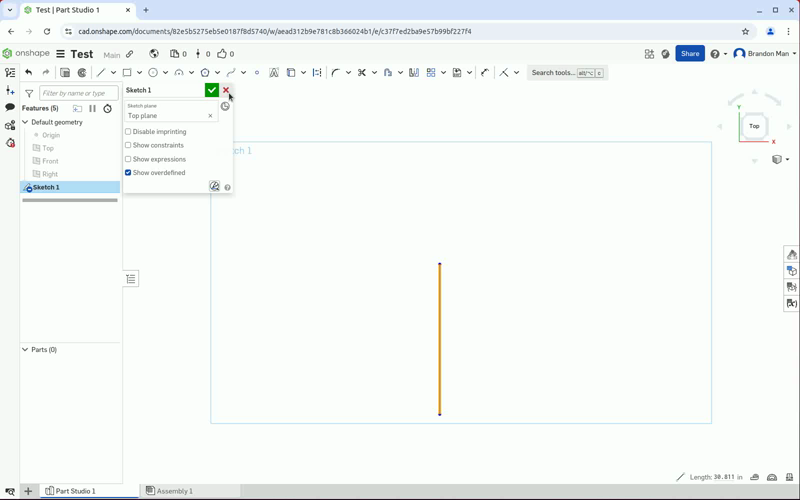
key(shift+h)
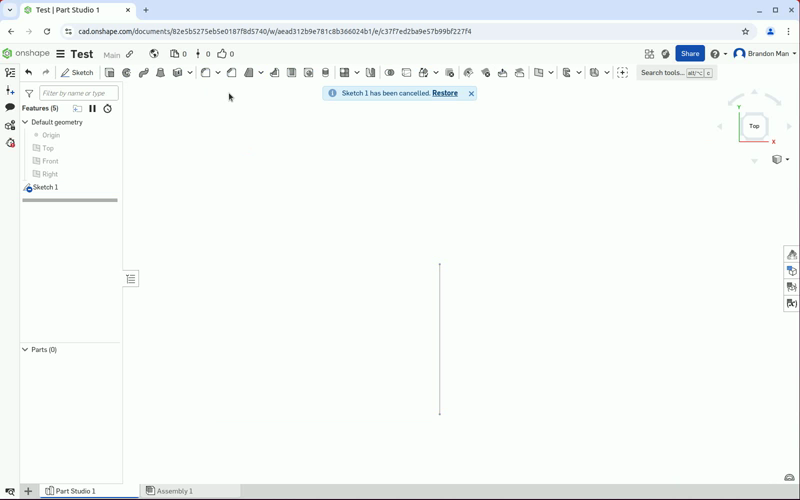
key(shift+s)
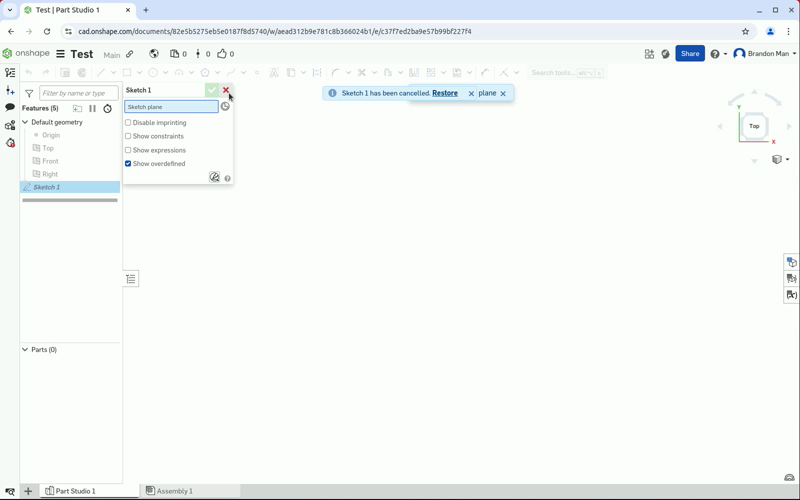
mouse_move(73, 150)
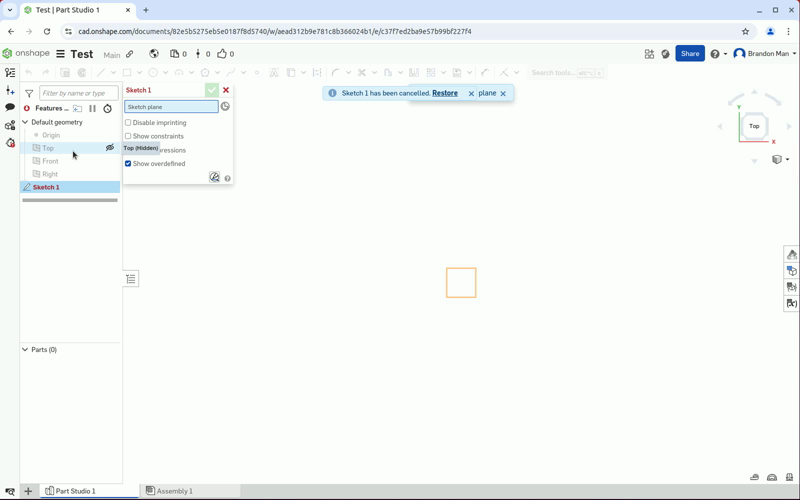
click(73, 150)
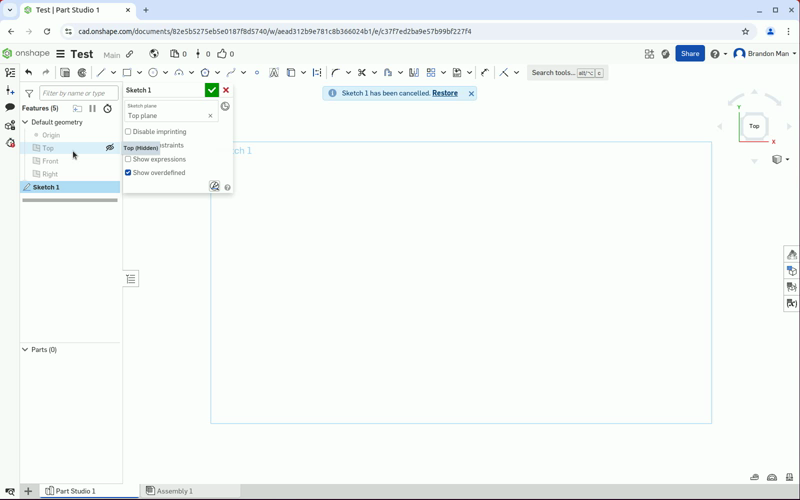
mouse_move(73, 352)
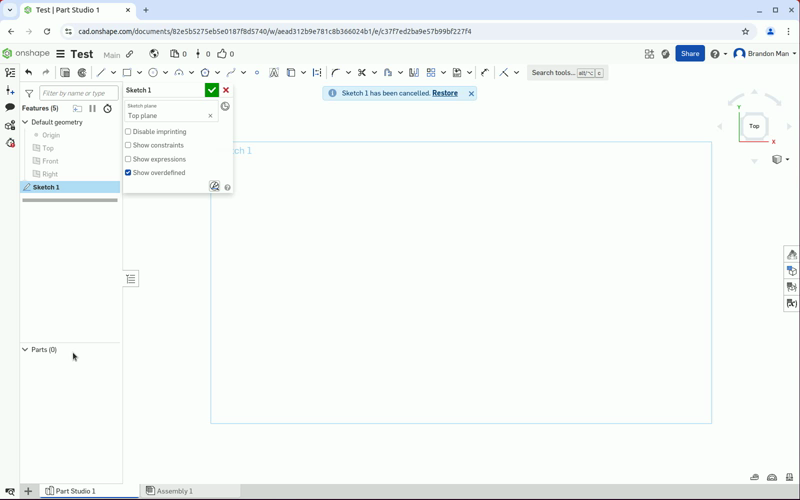
key(y)
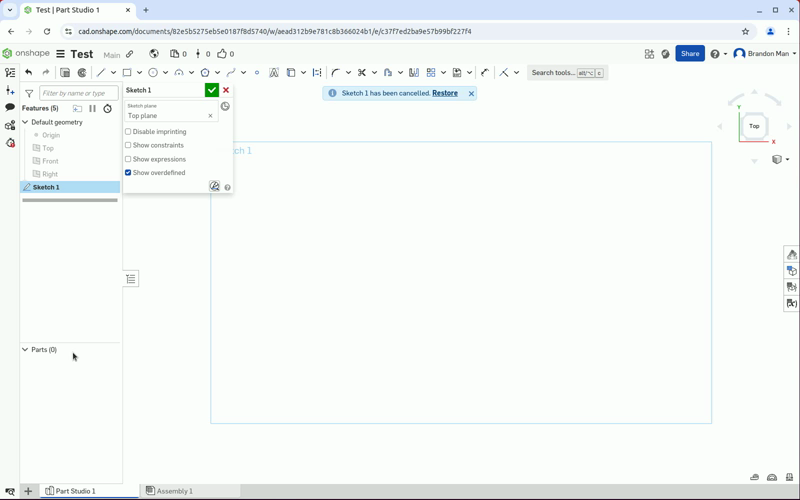
key(c)
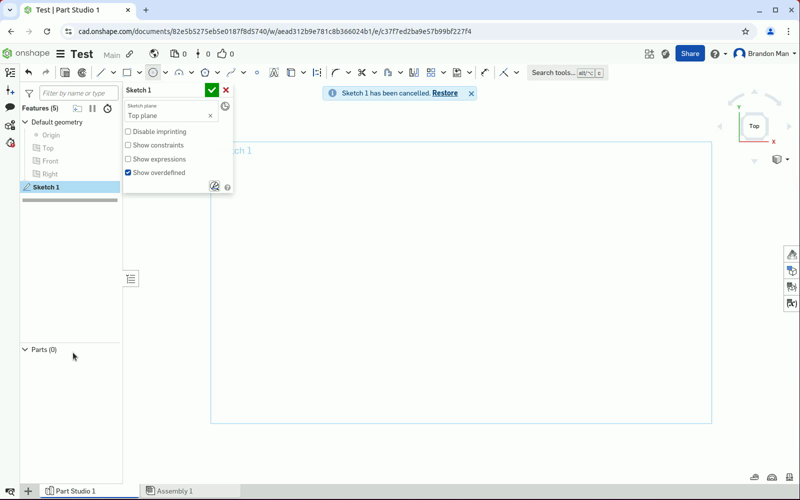
key_down(shift)
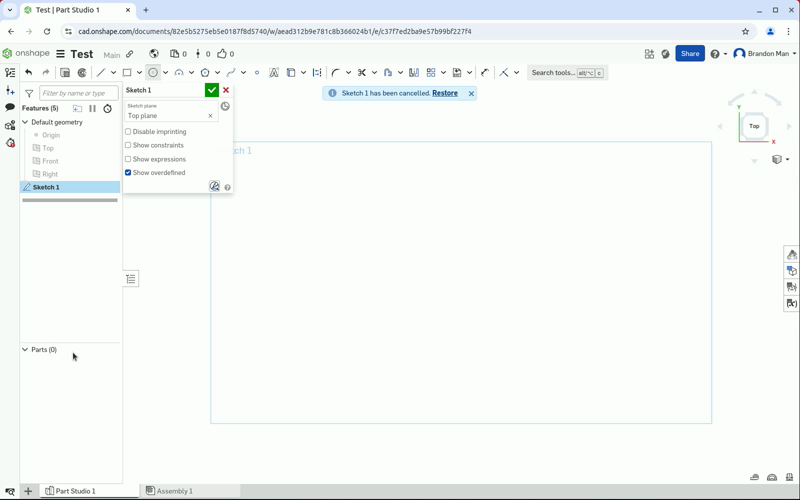
mouse_move(461, 282)
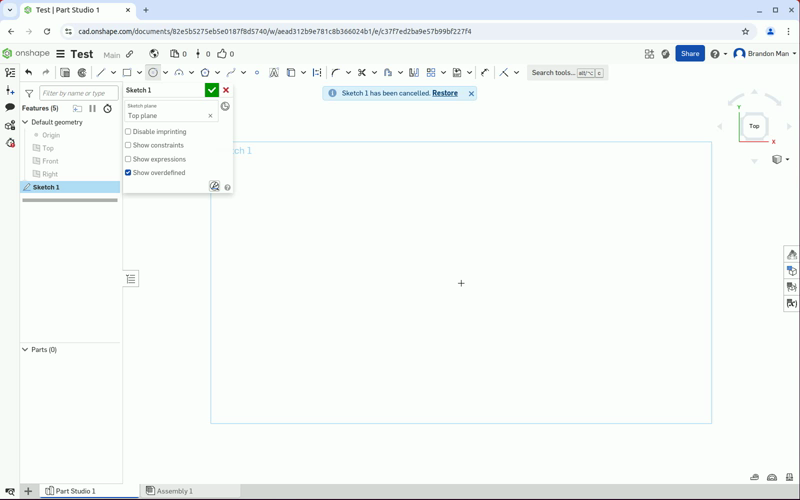
click(461, 282)
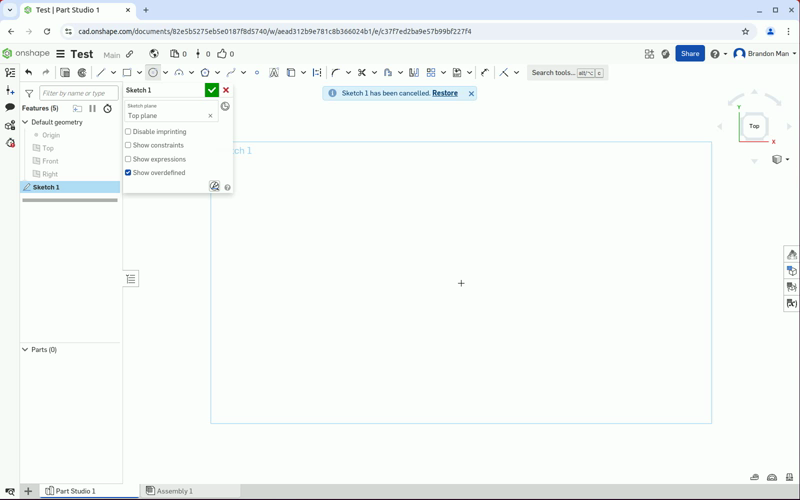
key_up(shift)
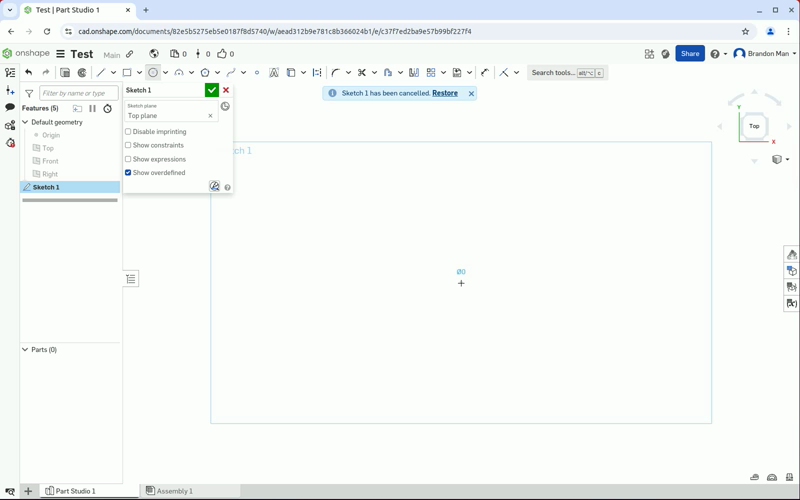
mouse_move(525, 282)
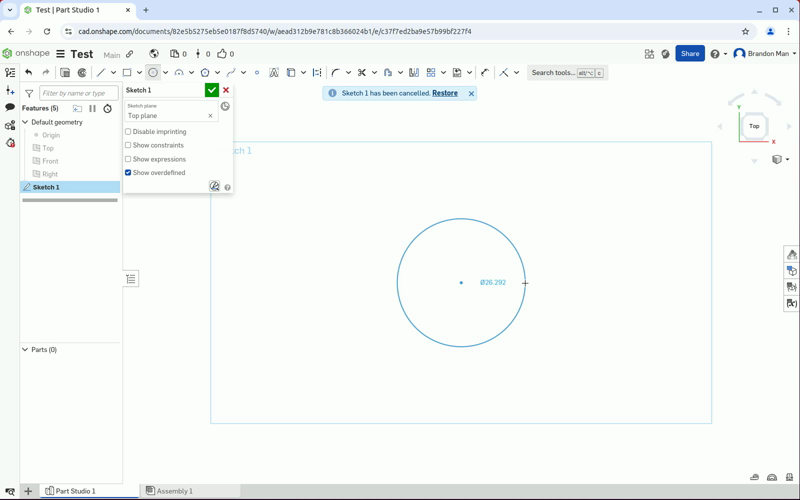
click(525, 282)
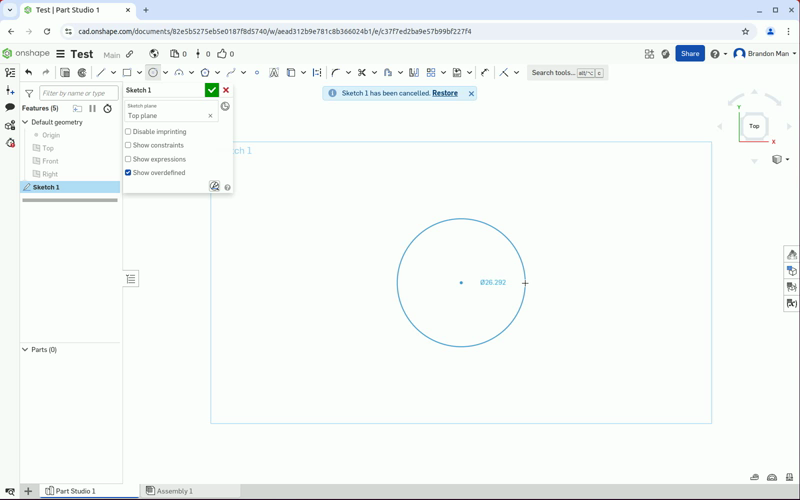
key(esc)
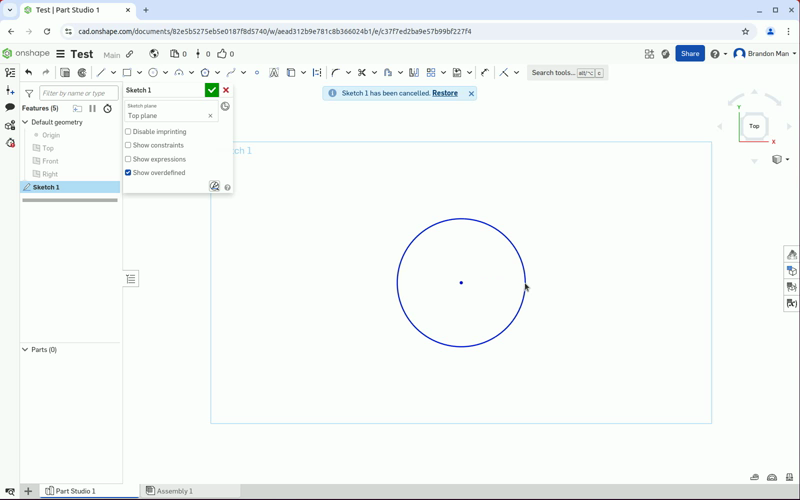
mouse_move(468, 323)
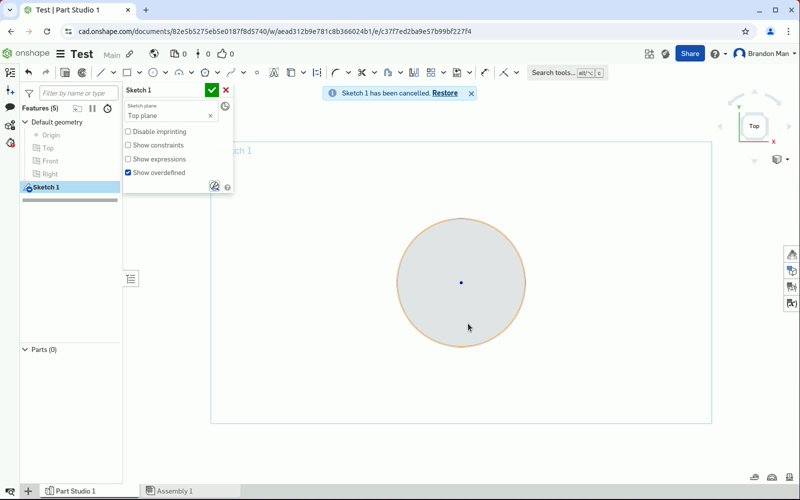
click(468, 323)
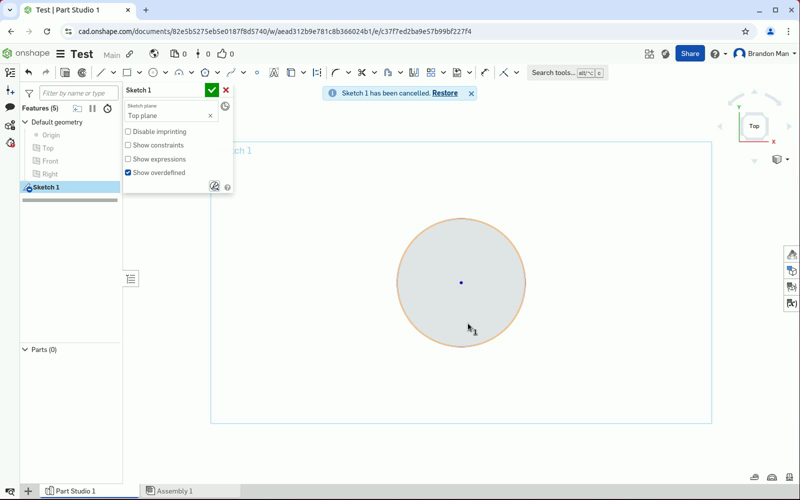
mouse_move(73, 352)
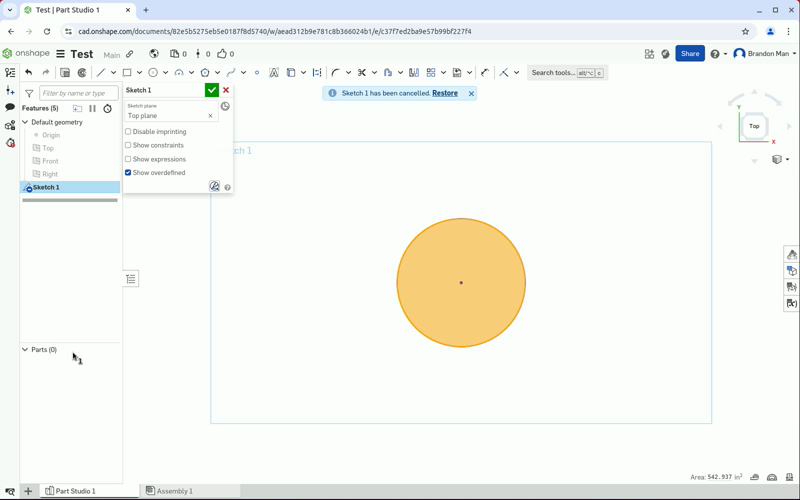
key(shift+y)
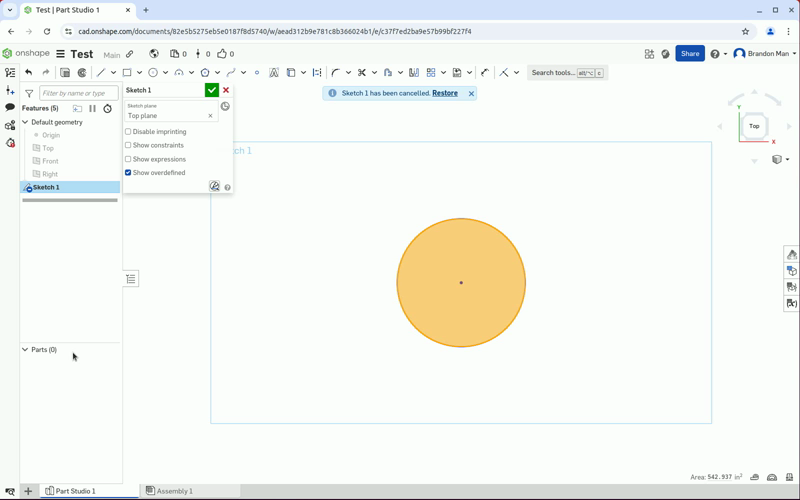
key(shift+e)
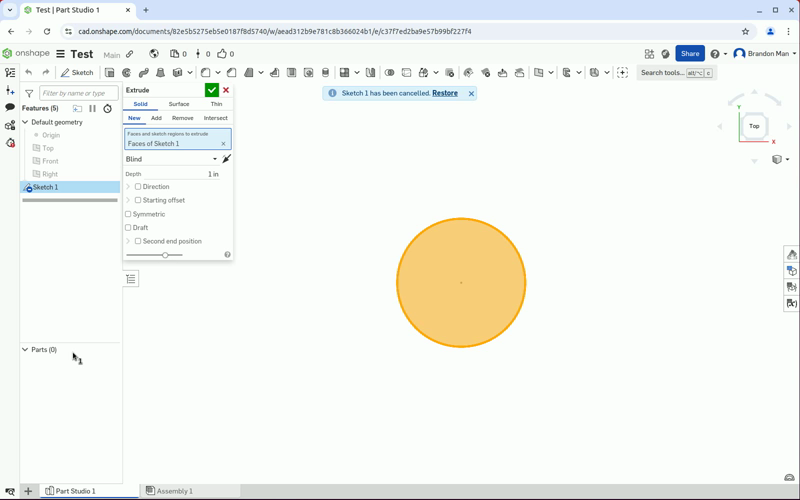
mouse_move(143, 106)
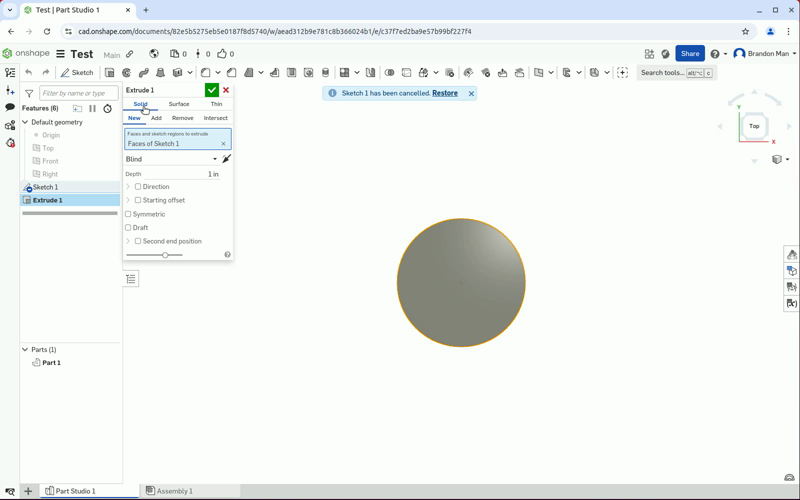
click(143, 106)
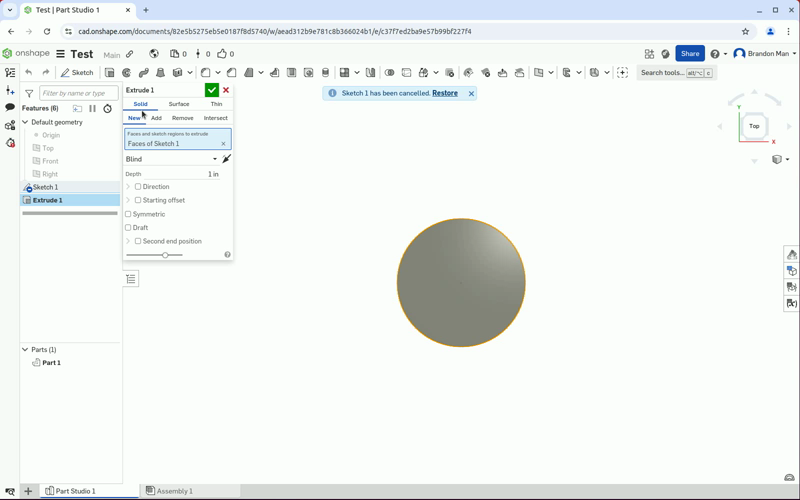
mouse_move(137, 120)
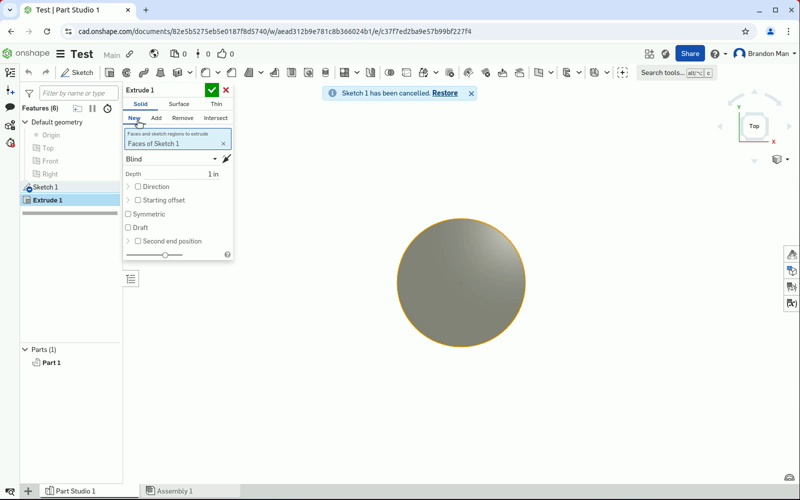
click(137, 120)
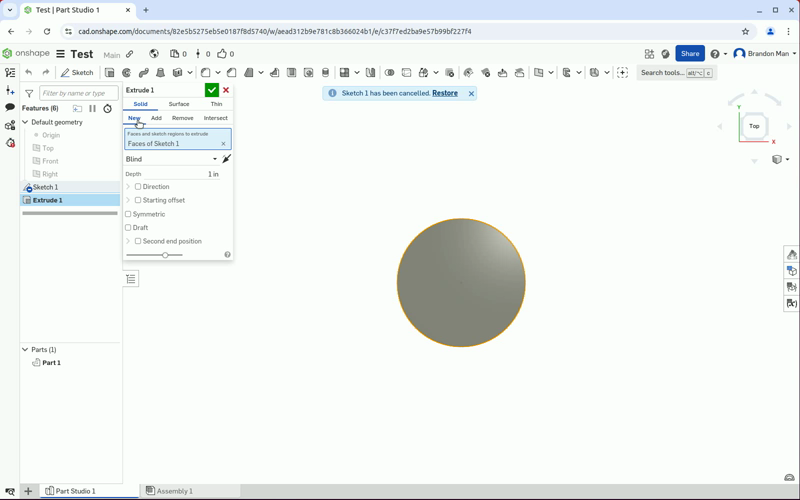
key(tab, 4)
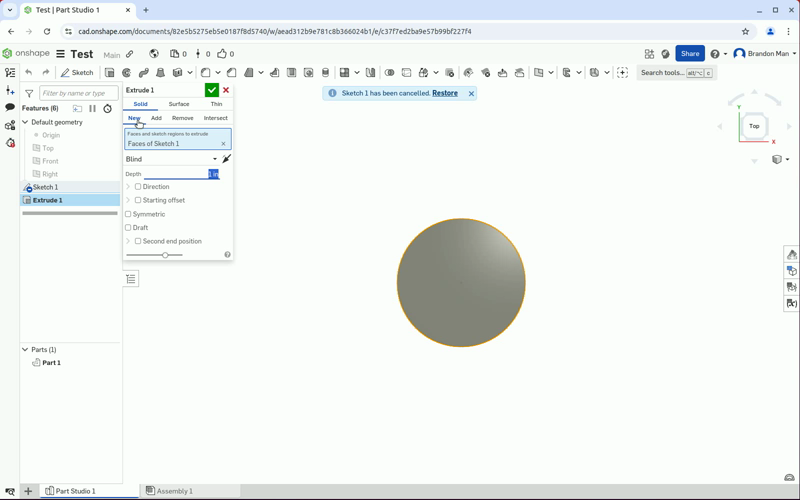
text(23.108)
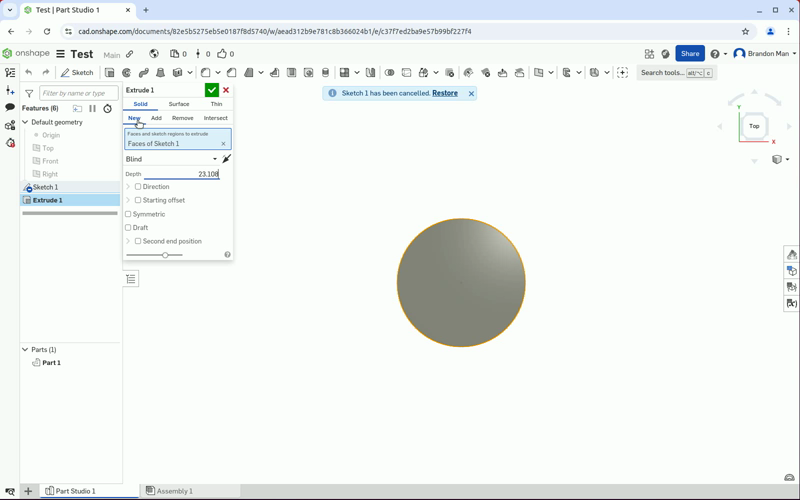
key(enter)
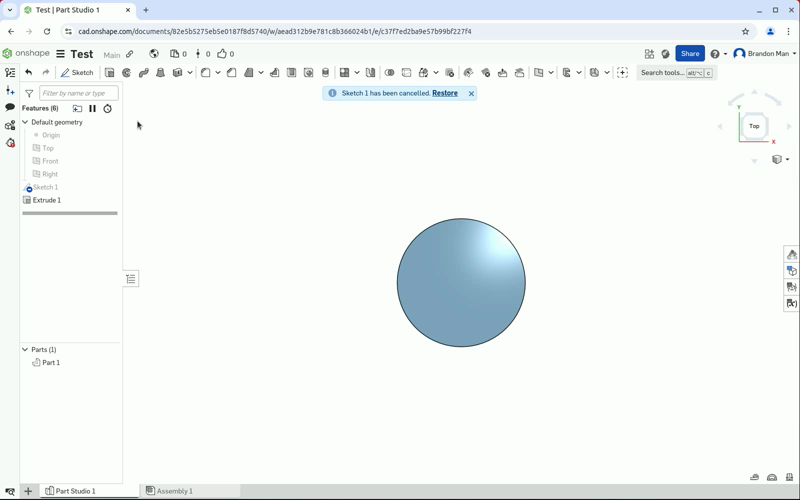
key(shift+h)
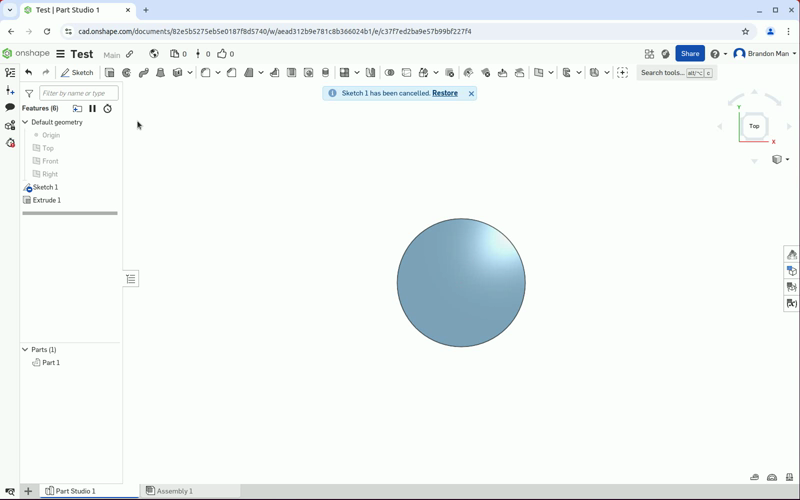
key(shift+h)
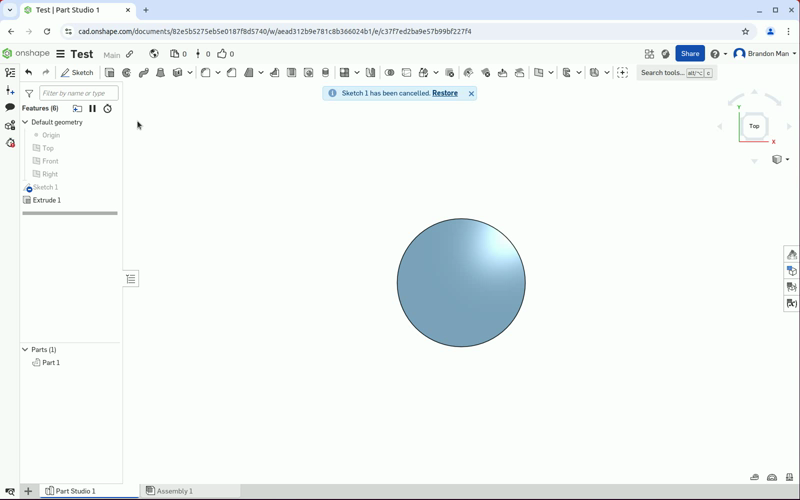
mouse_move(73, 189)
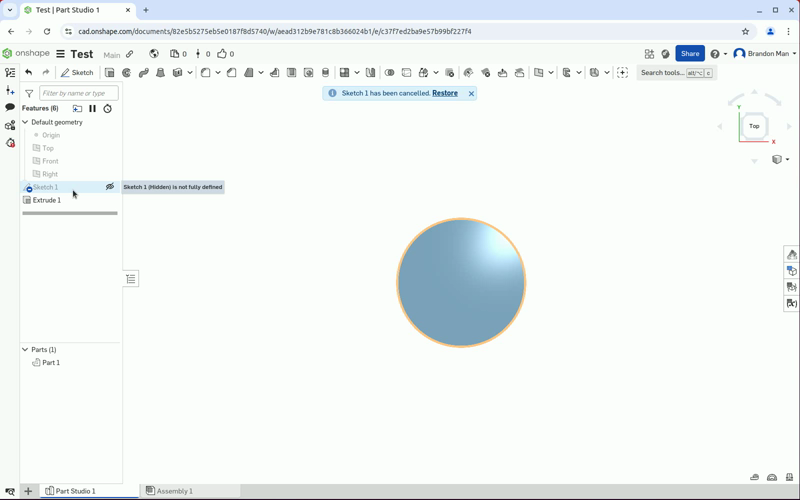
click(73, 189)
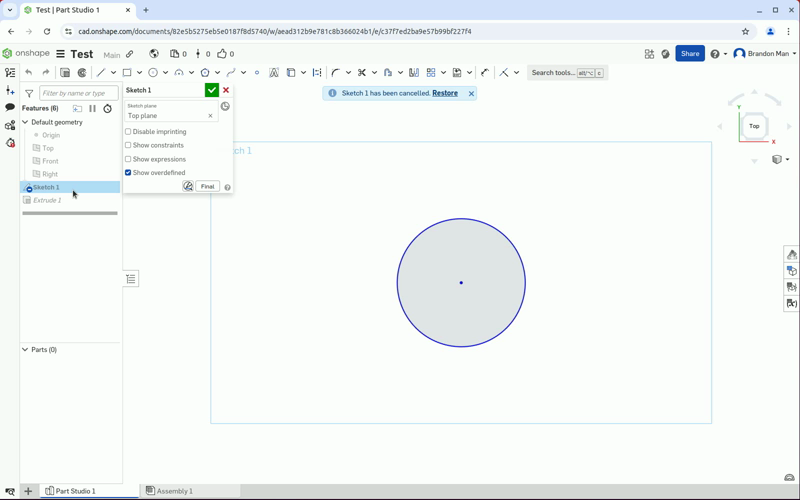
mouse_move(229, 92)
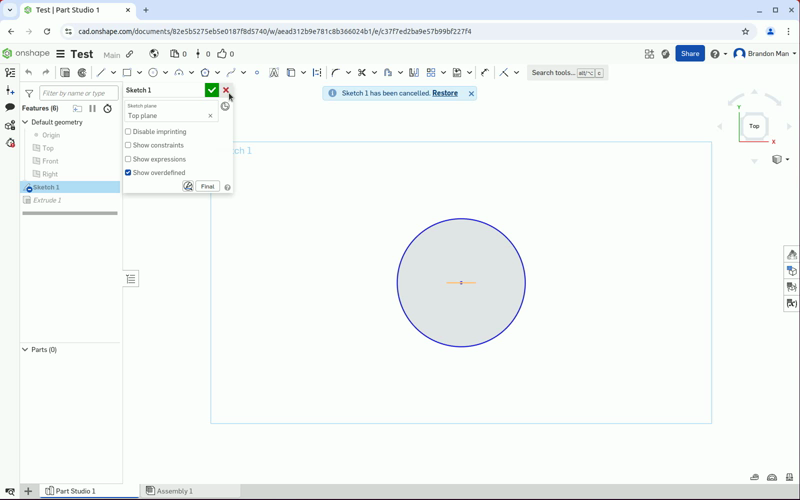
click(229, 92)
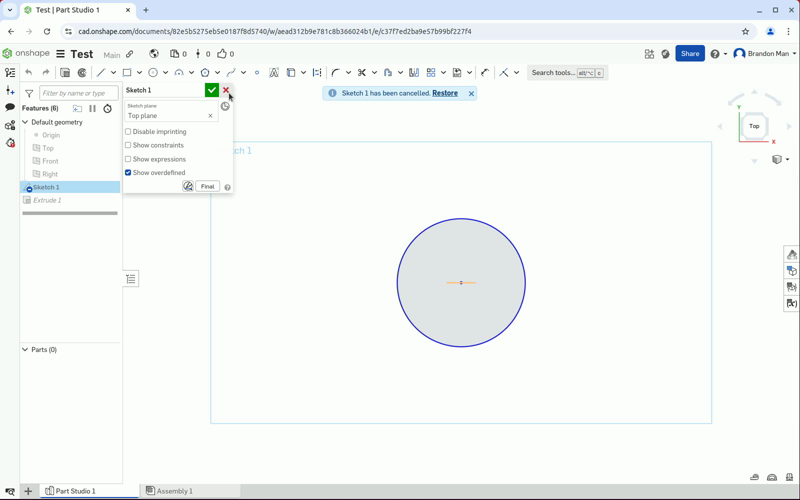
key(shift+s)
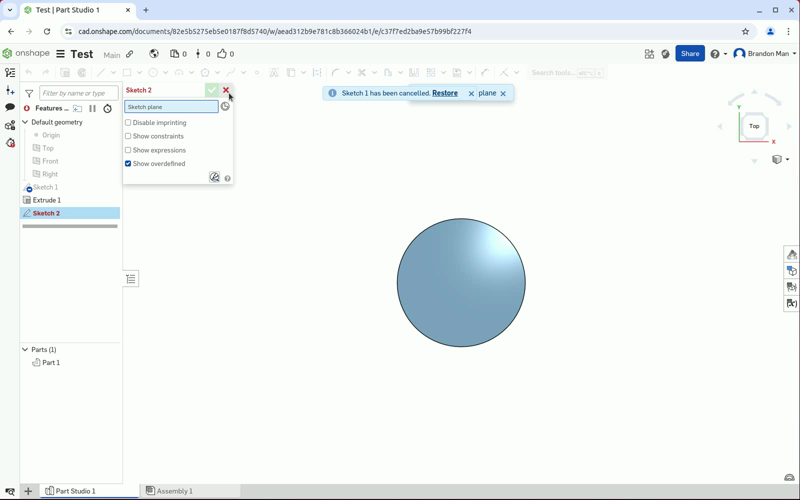
mouse_move(73, 150)
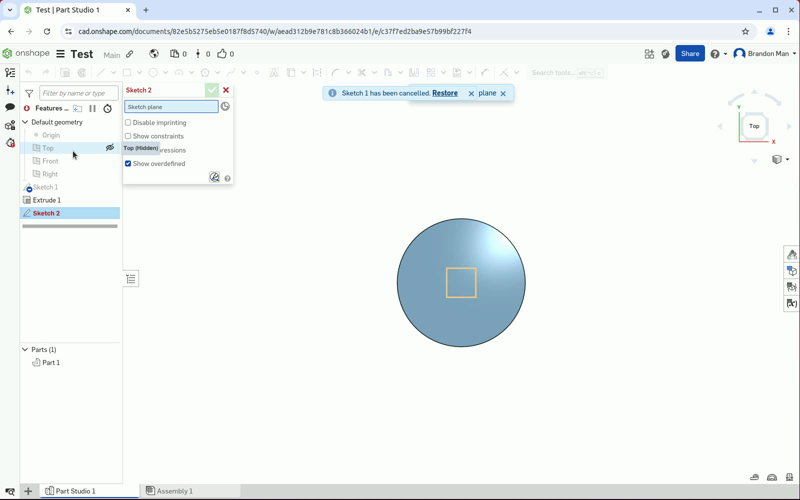
click(73, 150)
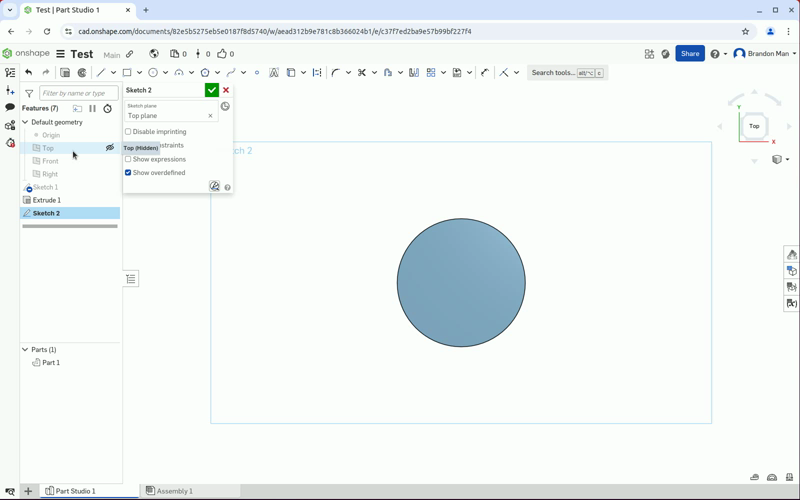
mouse_move(73, 352)
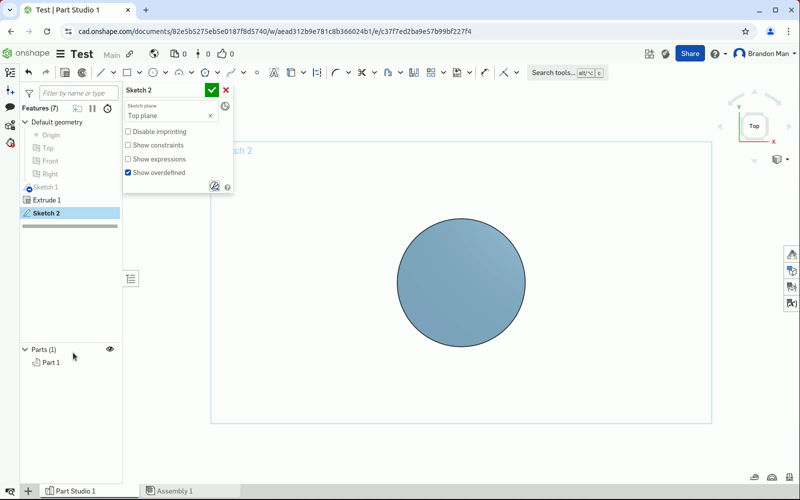
key(y)
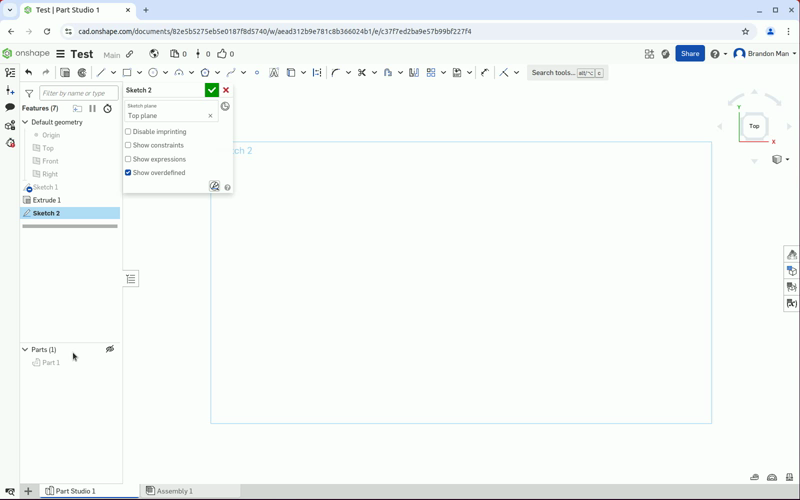
key(c)
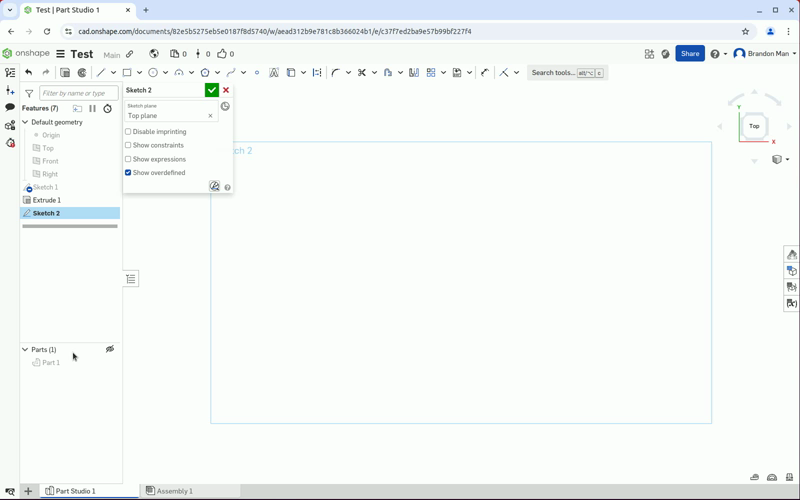
key_down(shift)
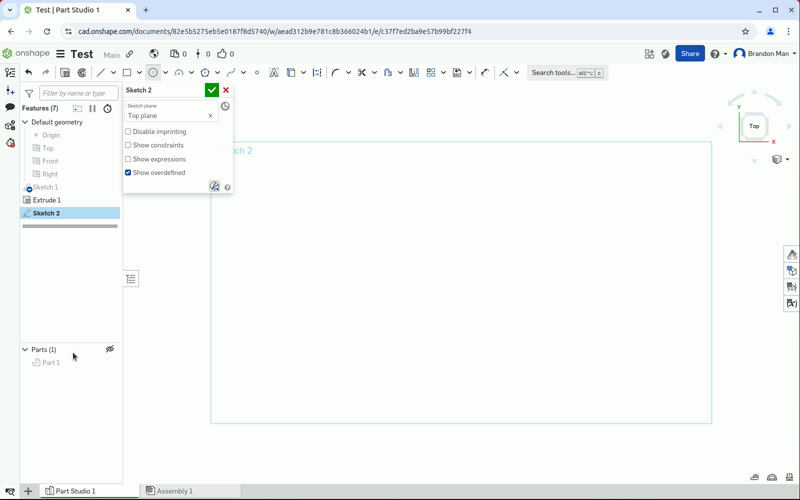
mouse_move(461, 282)
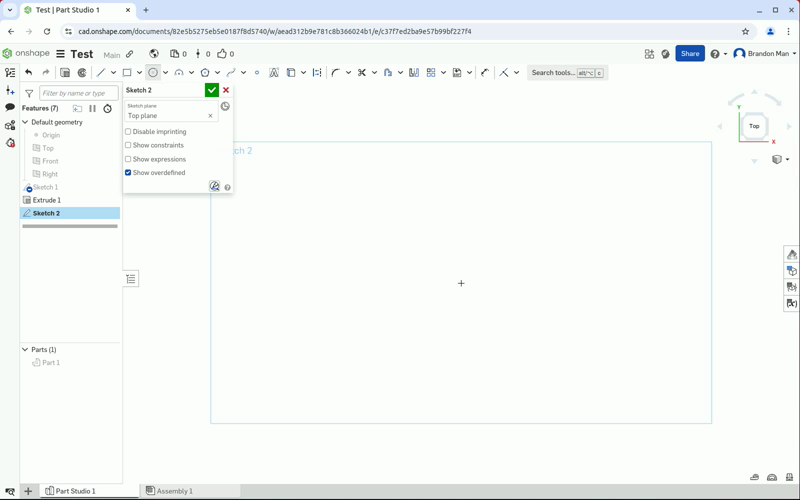
click(461, 282)
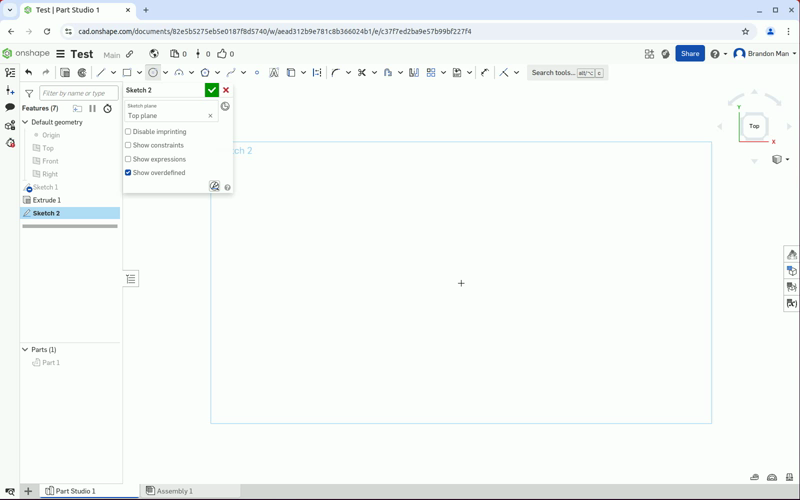
key_up(shift)
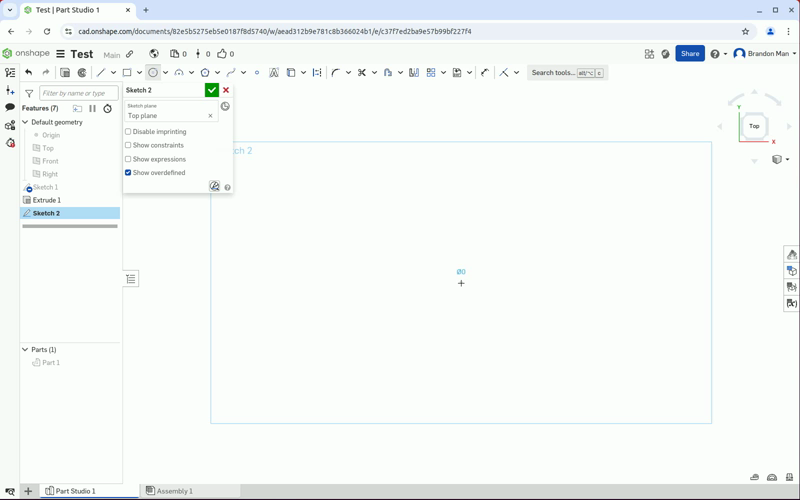
mouse_move(539, 282)
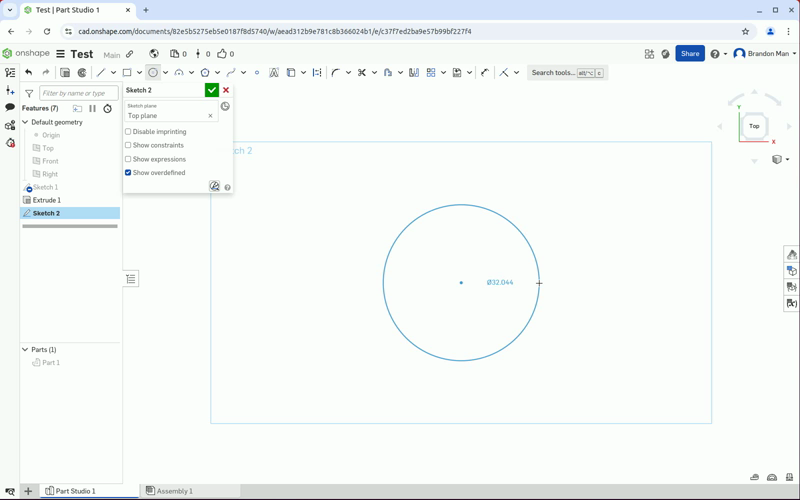
click(539, 282)
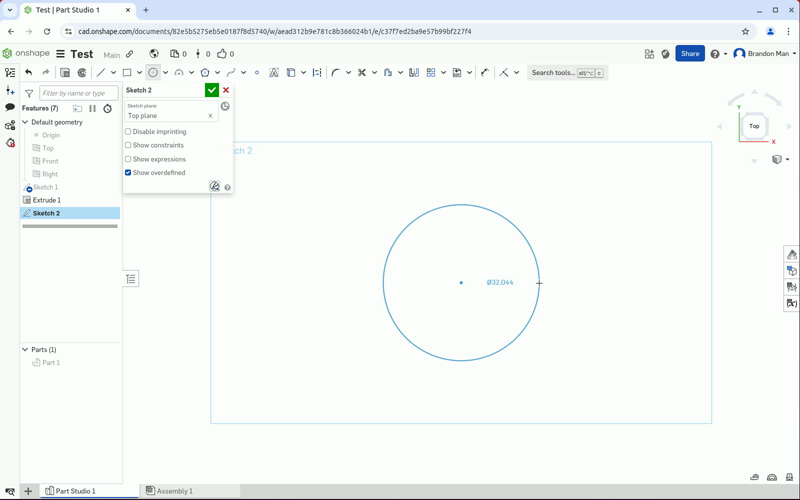
key(esc)
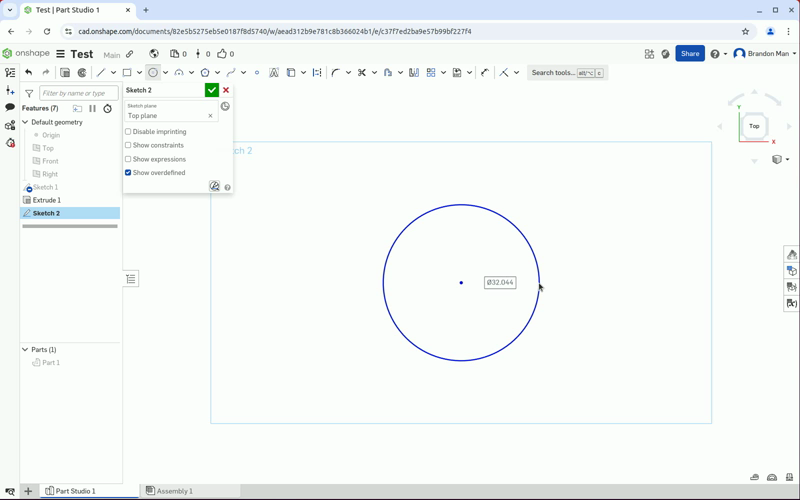
key(c)
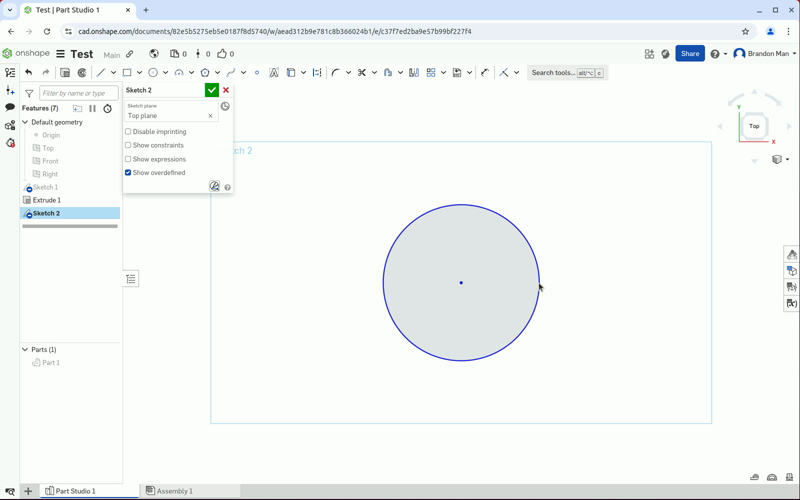
key_down(shift)
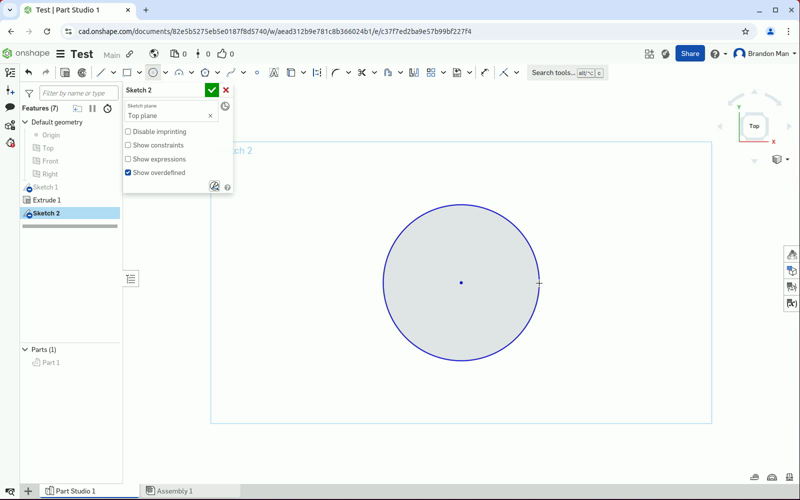
mouse_move(461, 282)
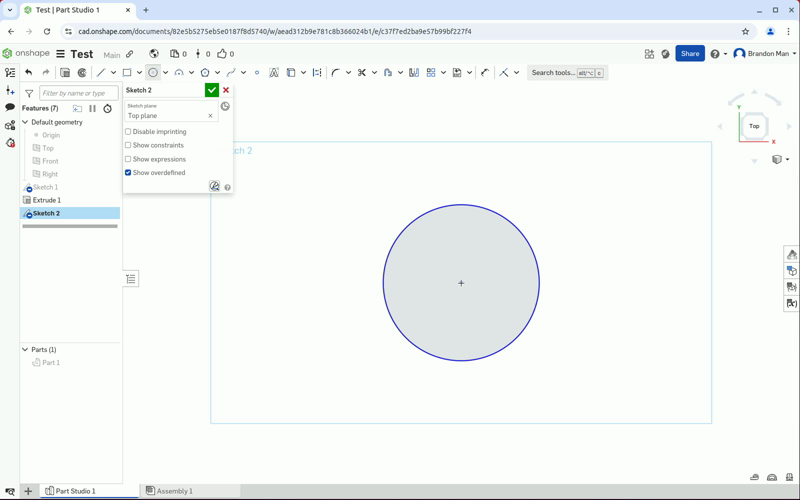
click(461, 282)
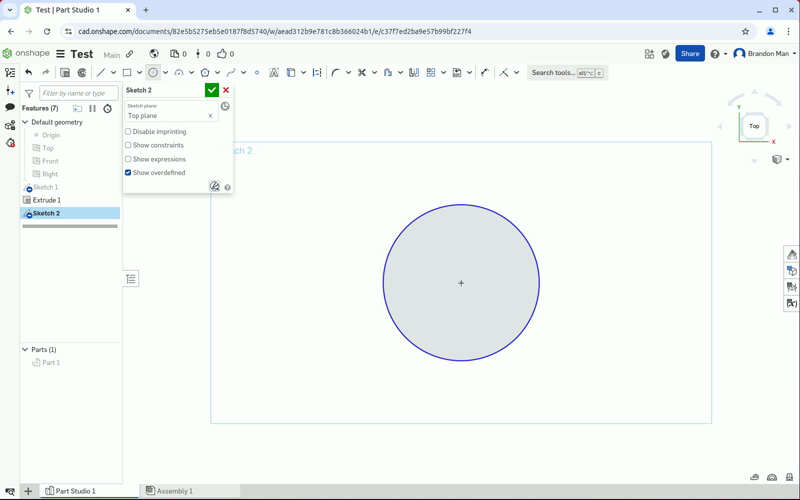
key_up(shift)
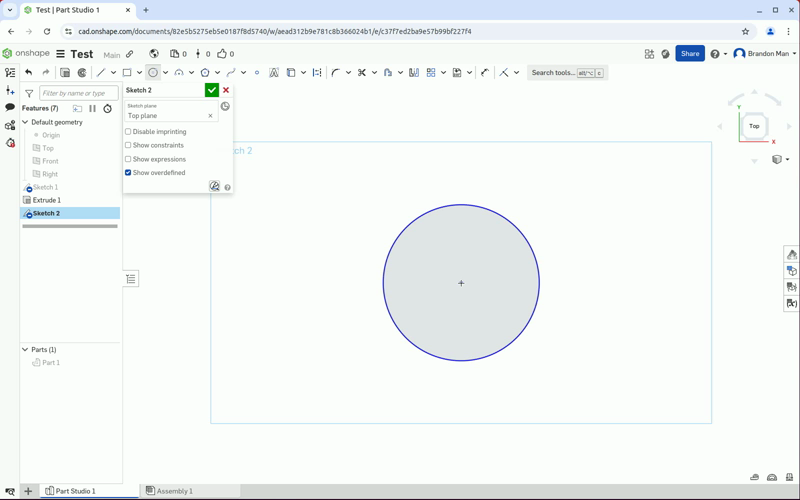
mouse_move(524, 282)
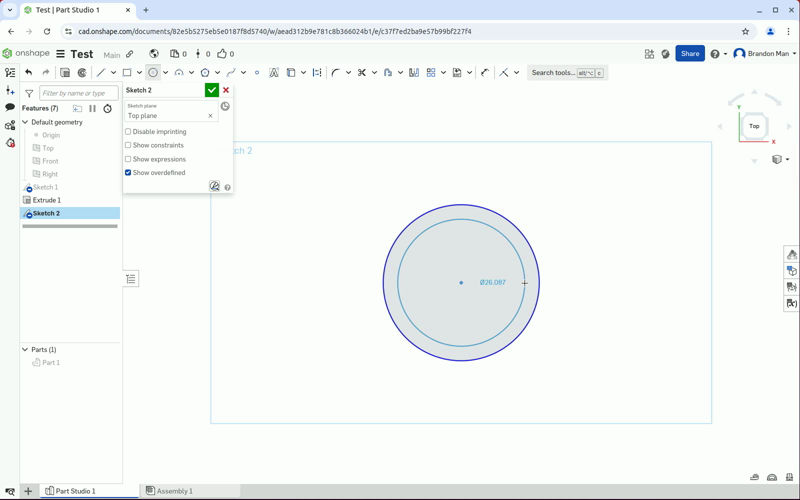
click(524, 282)
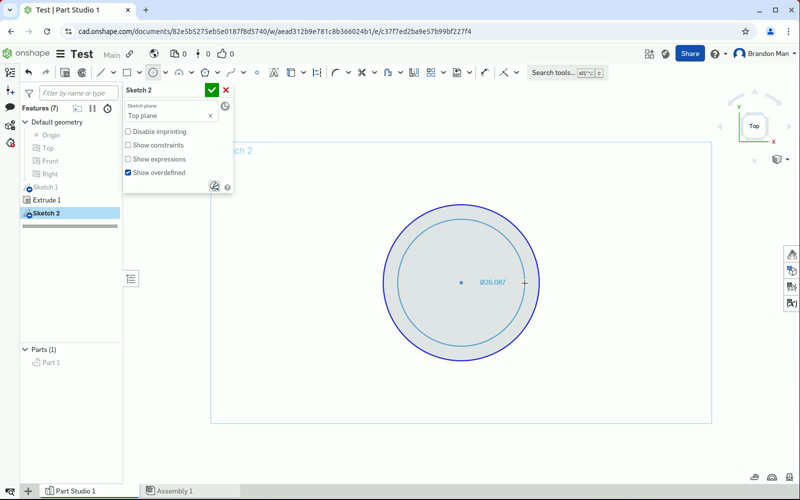
key(esc)
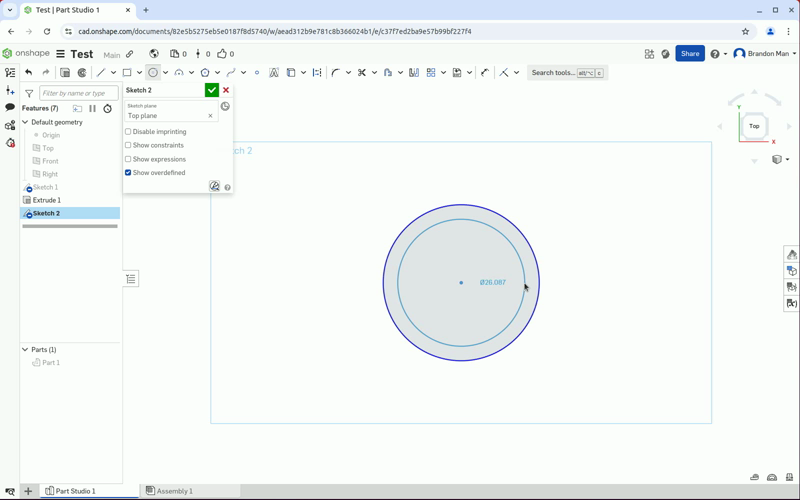
mouse_move(528, 291)
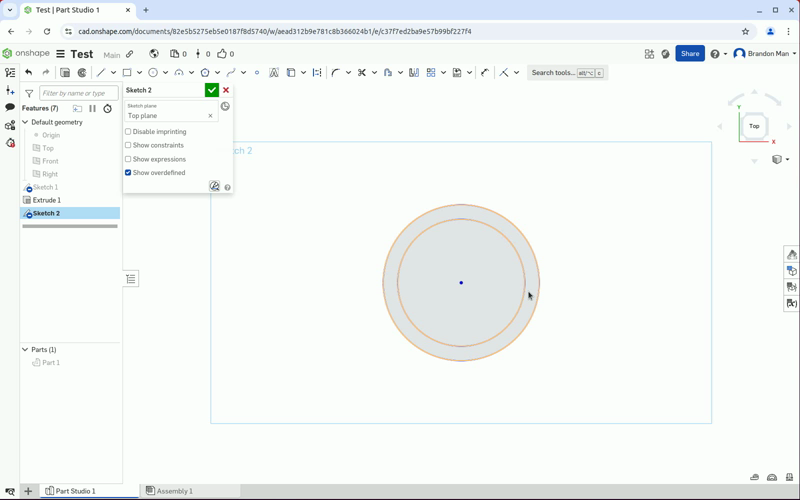
click(528, 291)
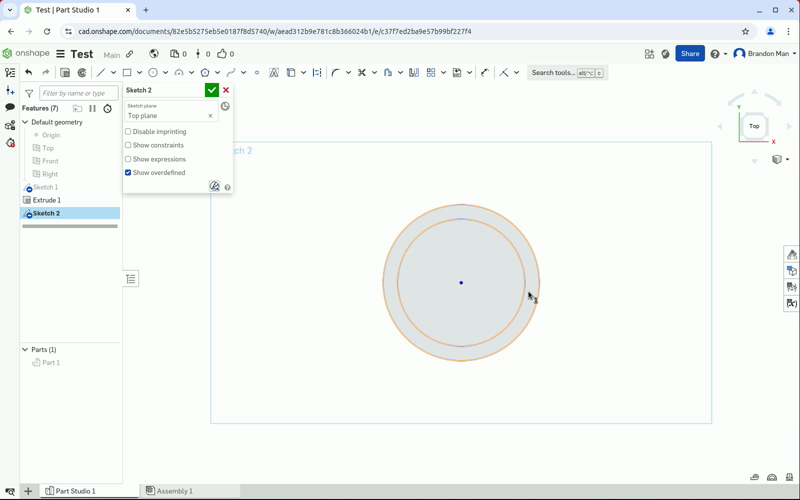
mouse_move(73, 352)
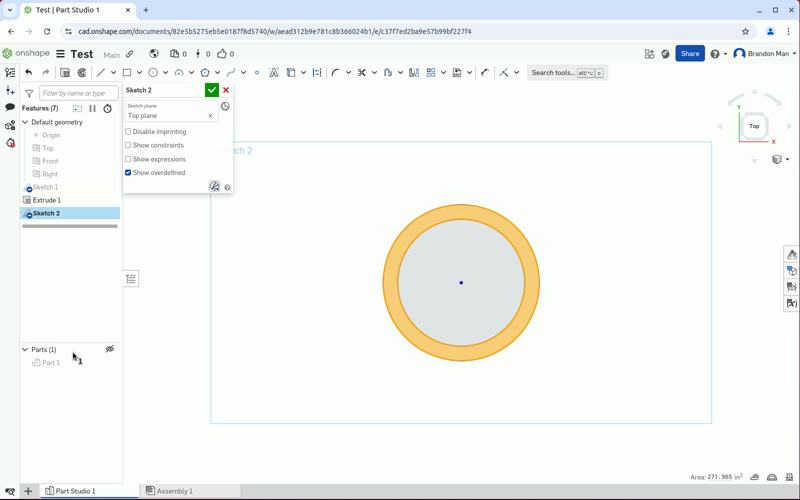
key(shift+y)
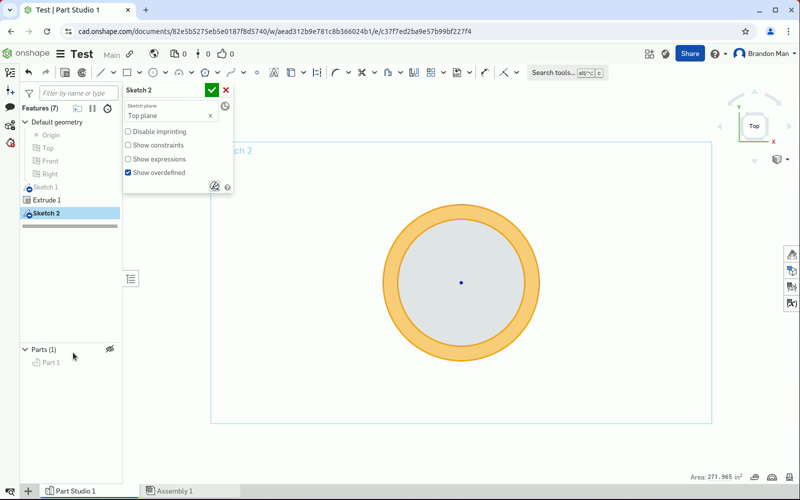
key(shift+e)
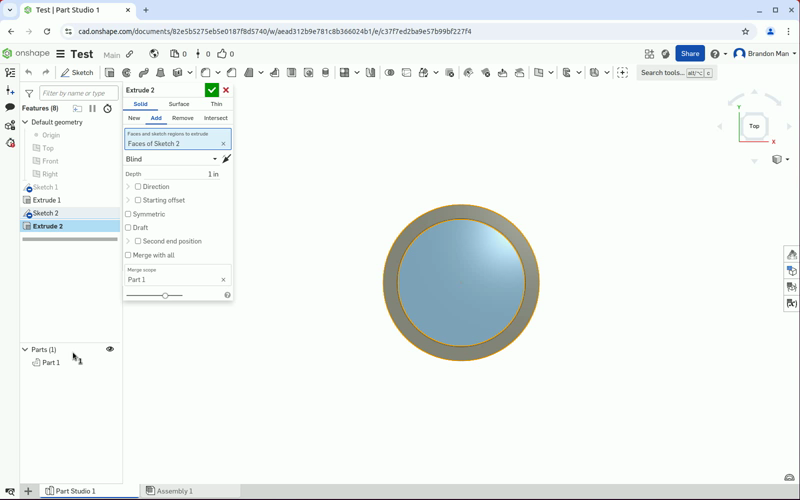
mouse_move(143, 106)
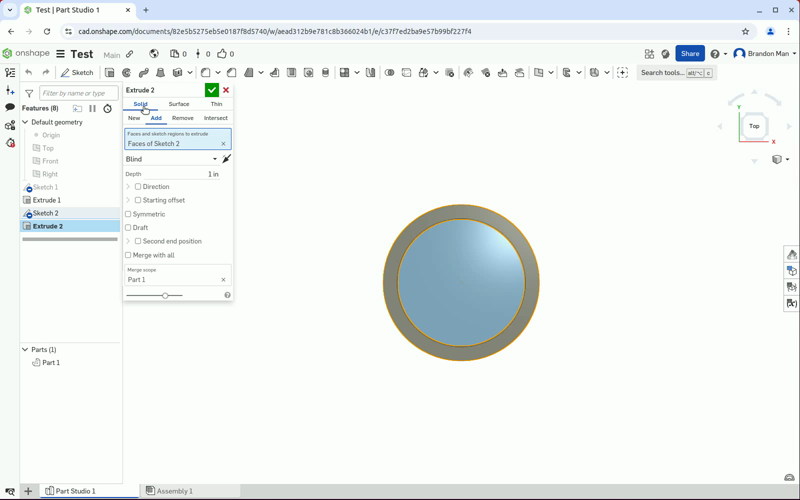
click(143, 106)
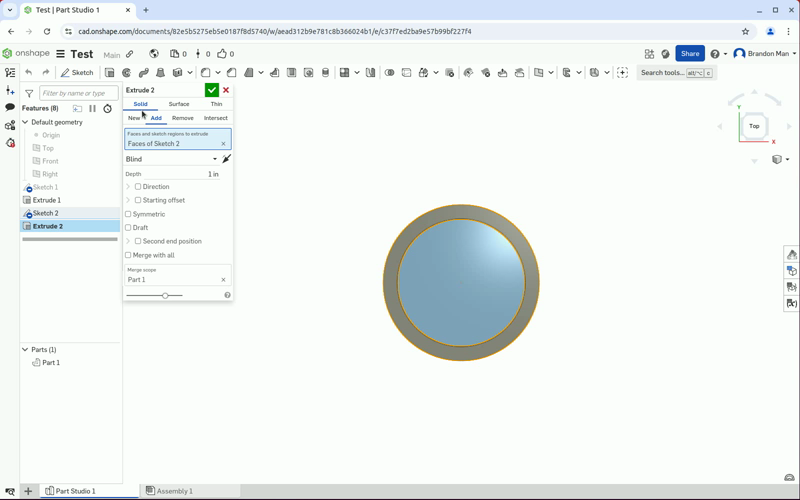
mouse_move(137, 120)
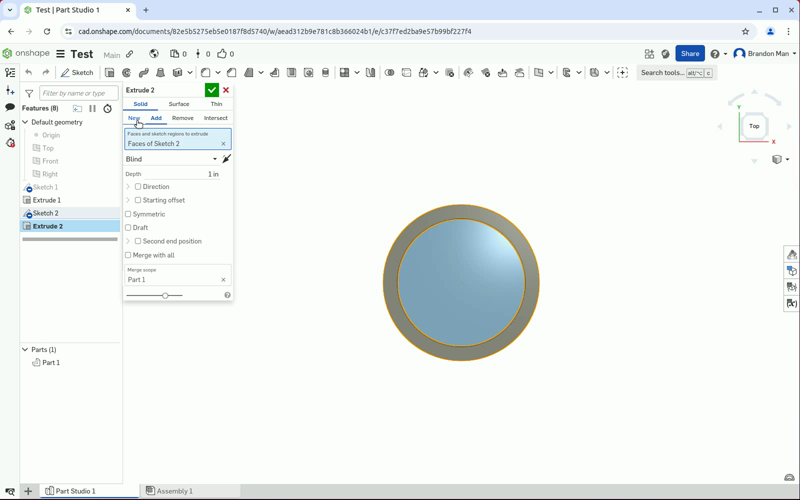
click(137, 120)
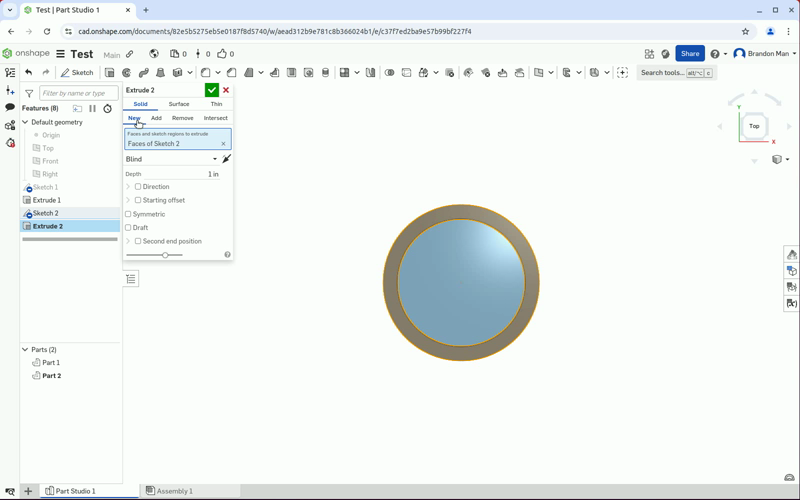
key(tab, 4)
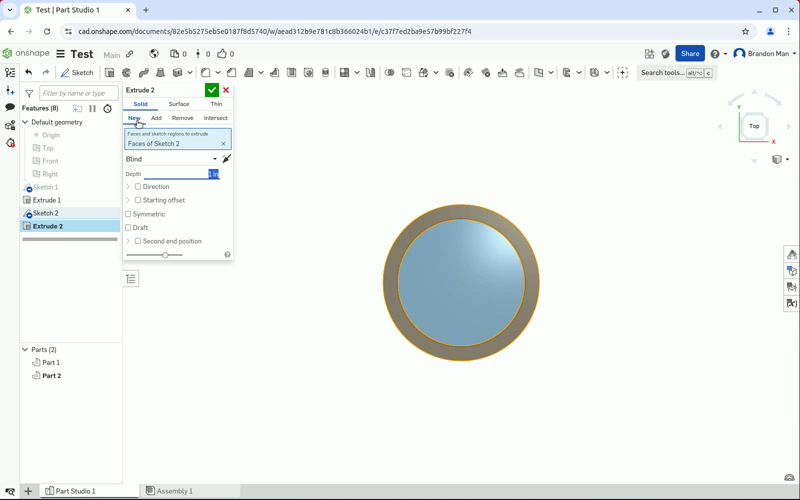
text(-11.554)
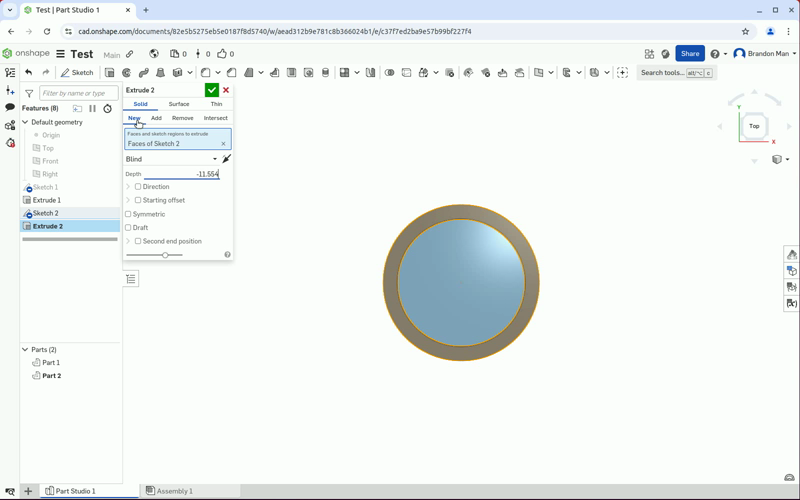
key(tab, 3)
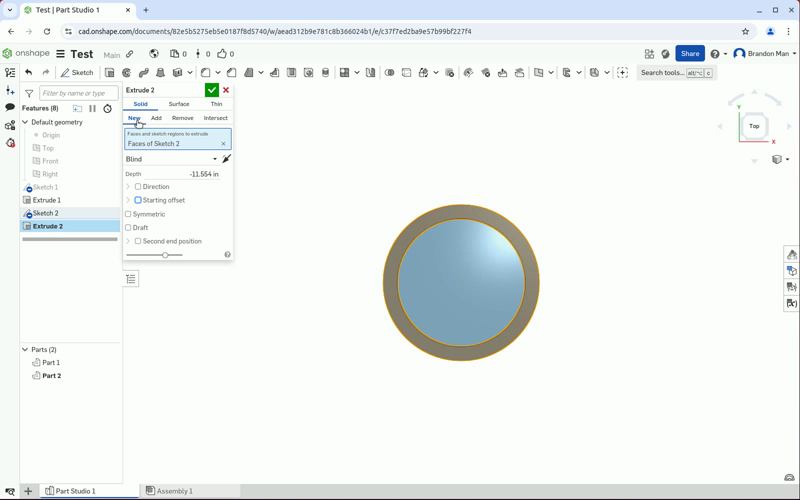
key(tab, 2)
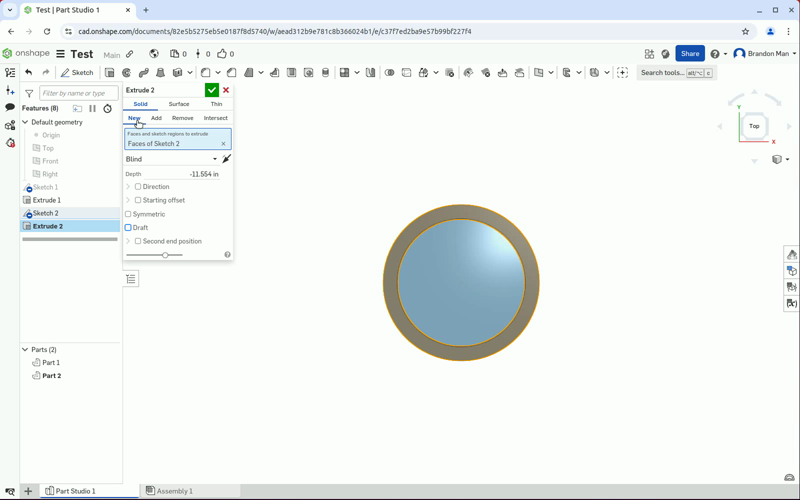
key(space)
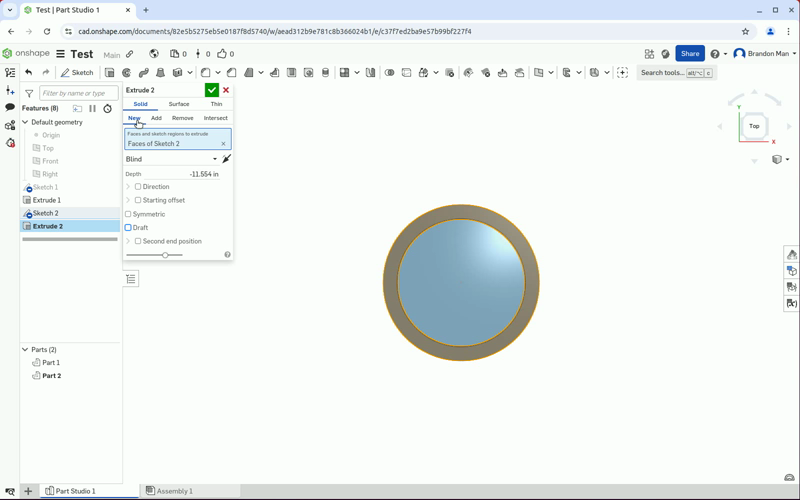
key(tab, 3)
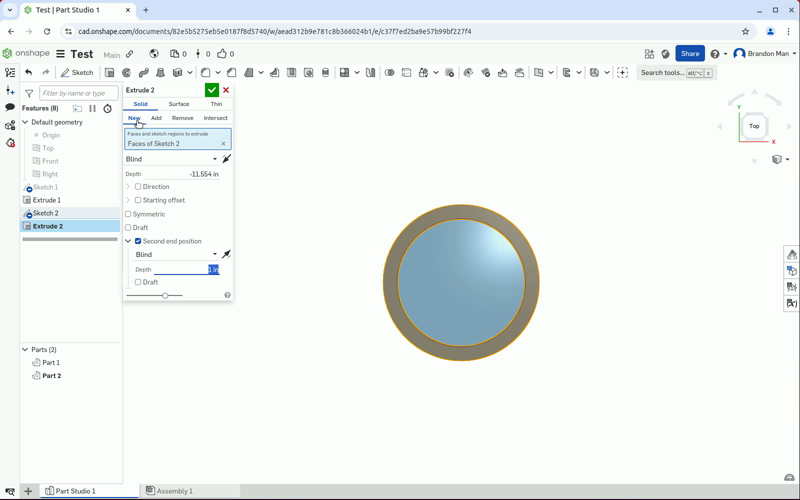
text(-0.241)
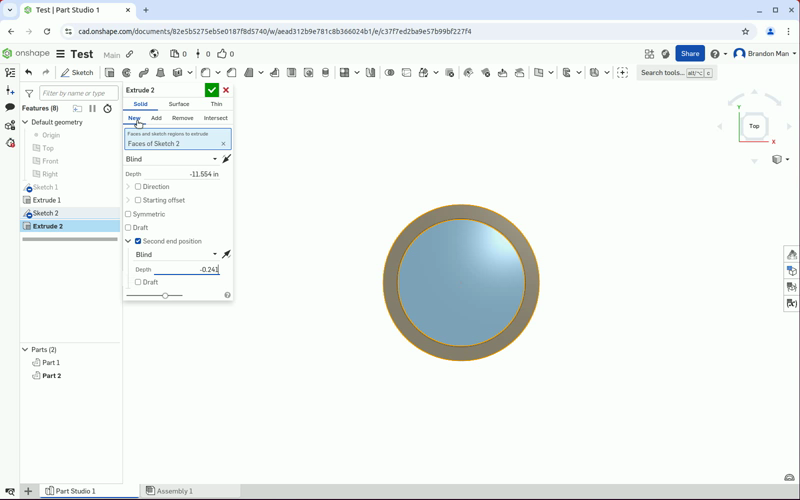
key(enter)
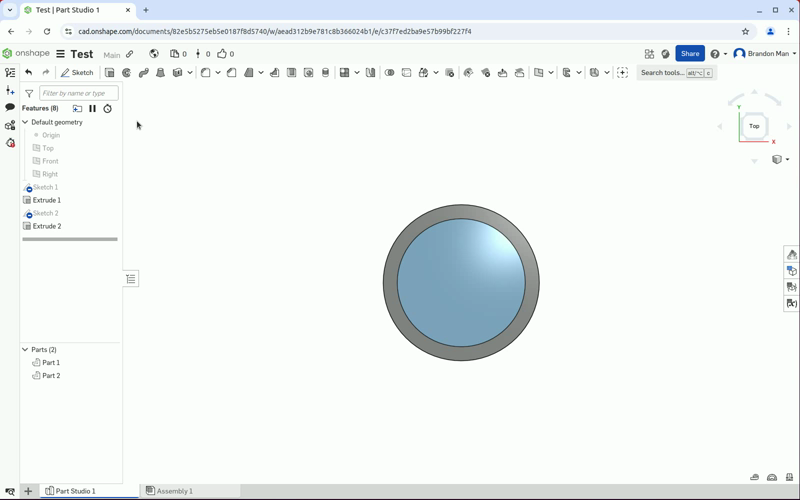
key(shift+h)
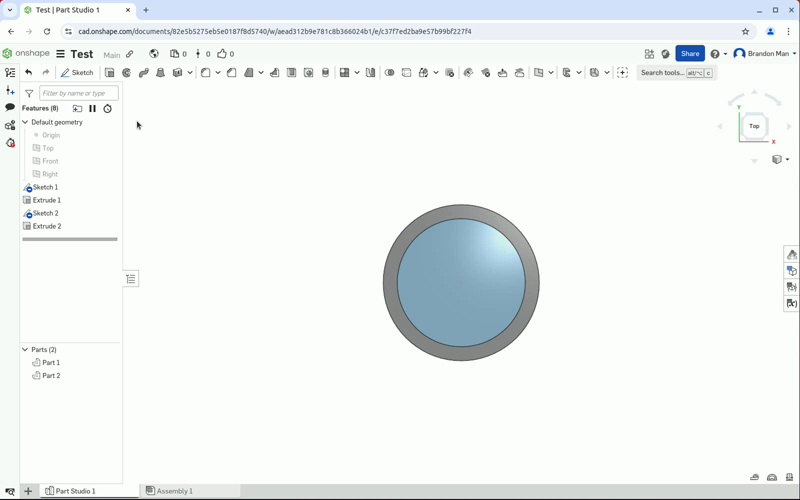
key(shift+h)
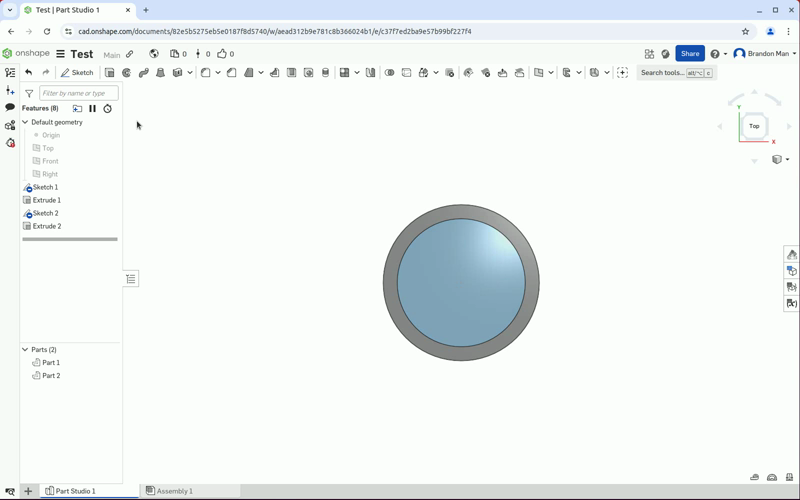
key(shift+7)
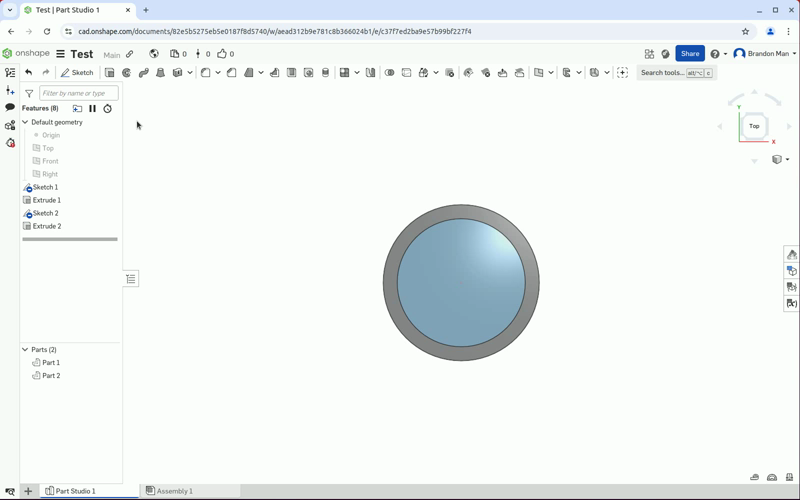
key(up, 3)
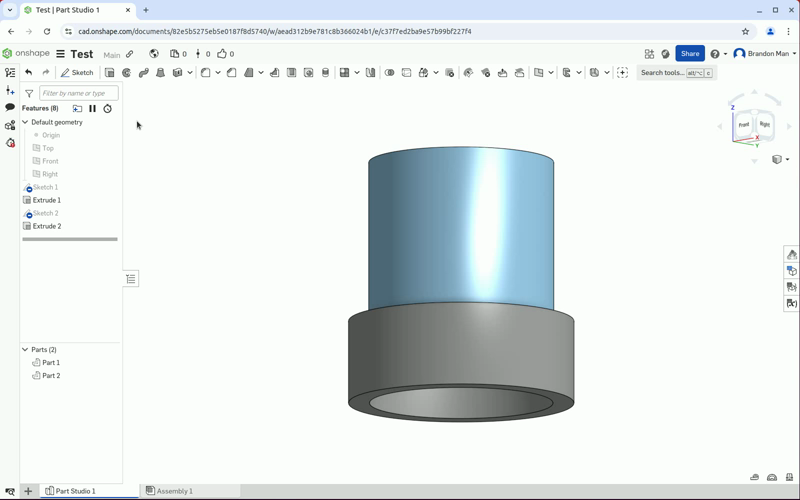
key(left, 3)
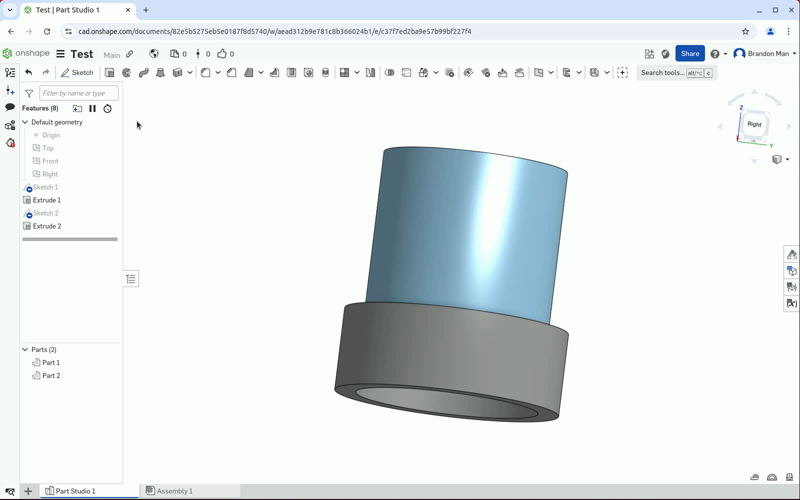
key(right, 3)
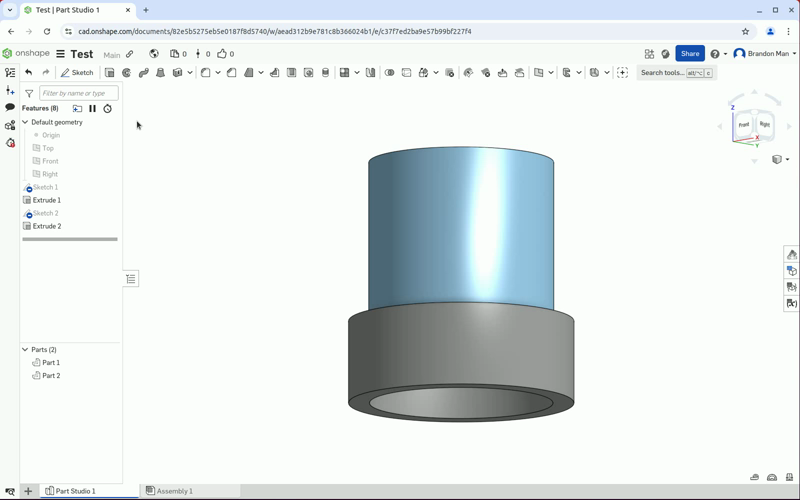
key(down, 3)
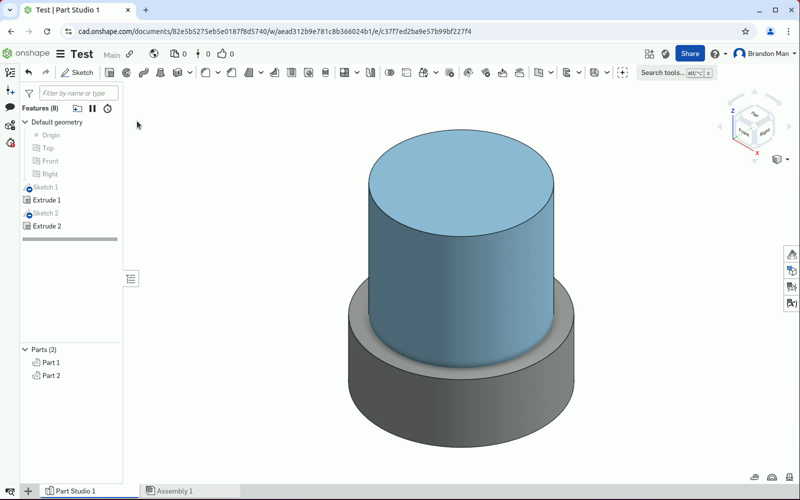
mouse_move(73, 189)
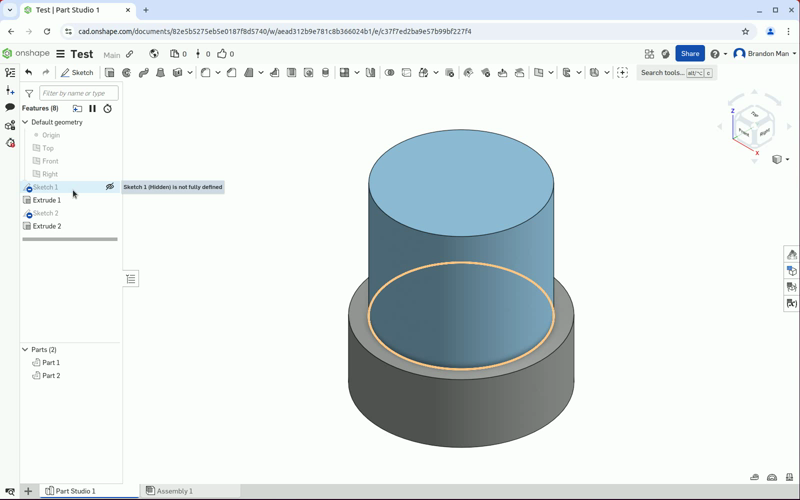
click(73, 189)